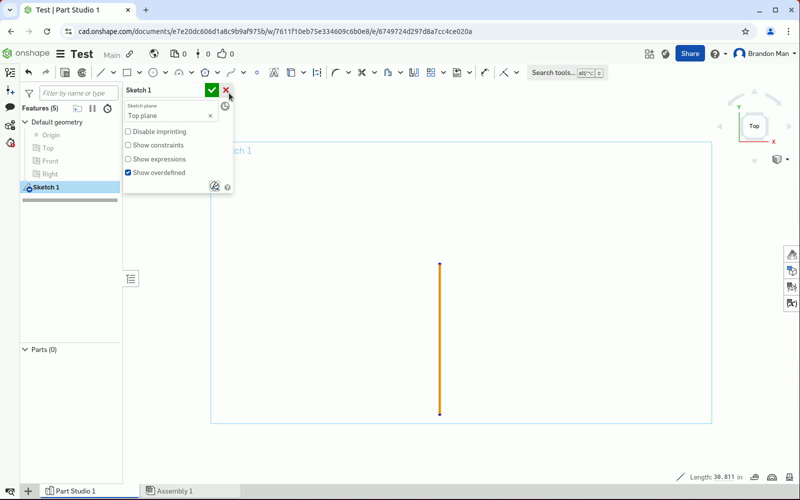
key(shift+h)
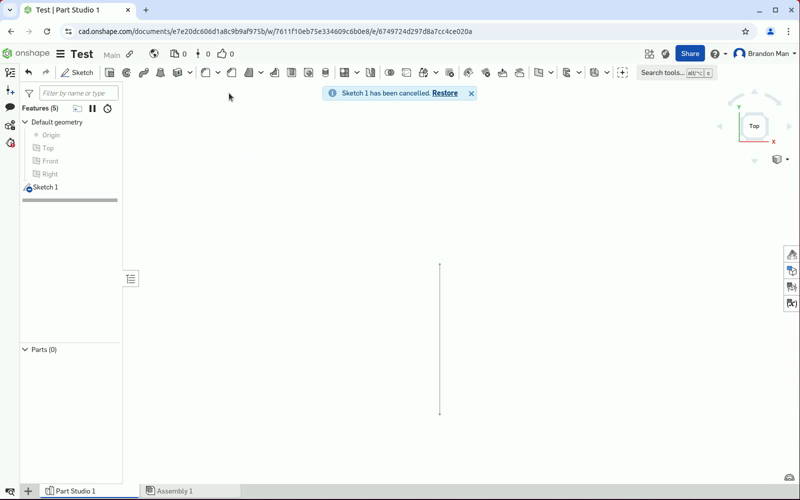
key(shift+s)
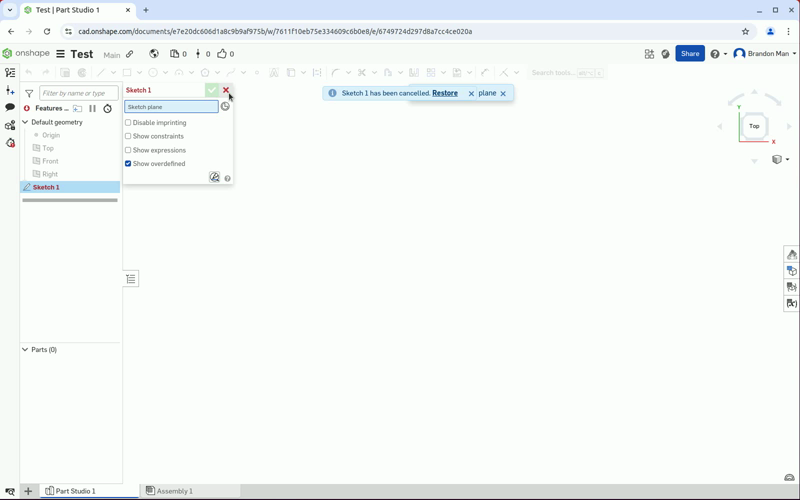
mouse_move(73, 150)
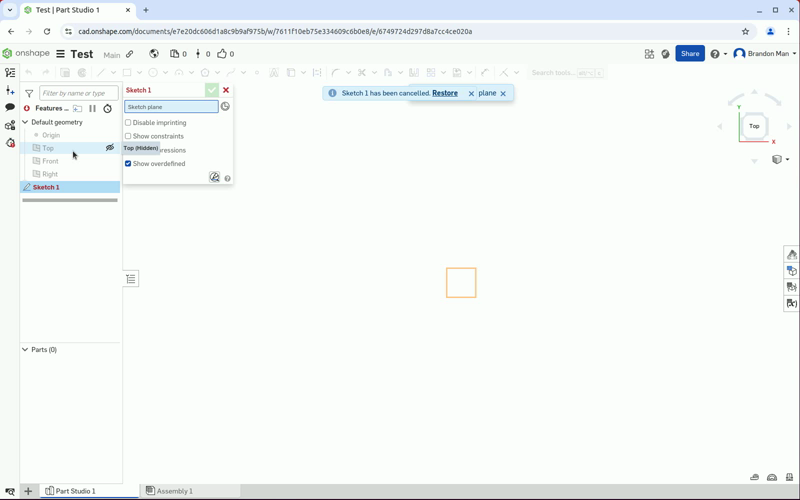
click(73, 150)
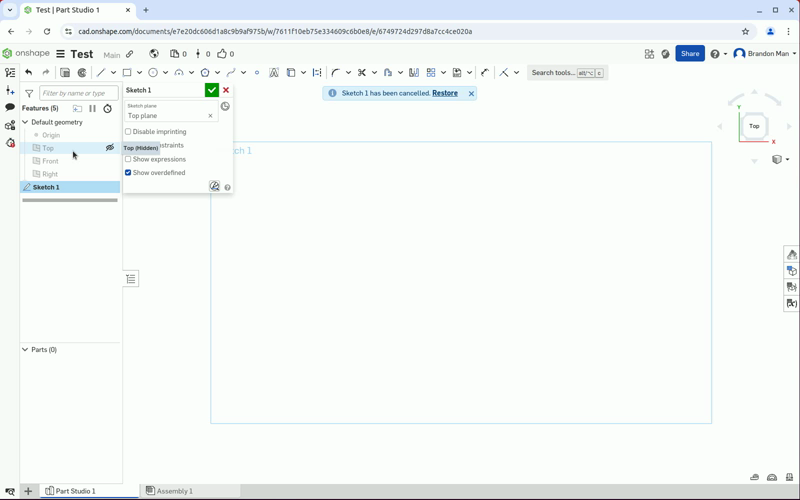
mouse_move(73, 352)
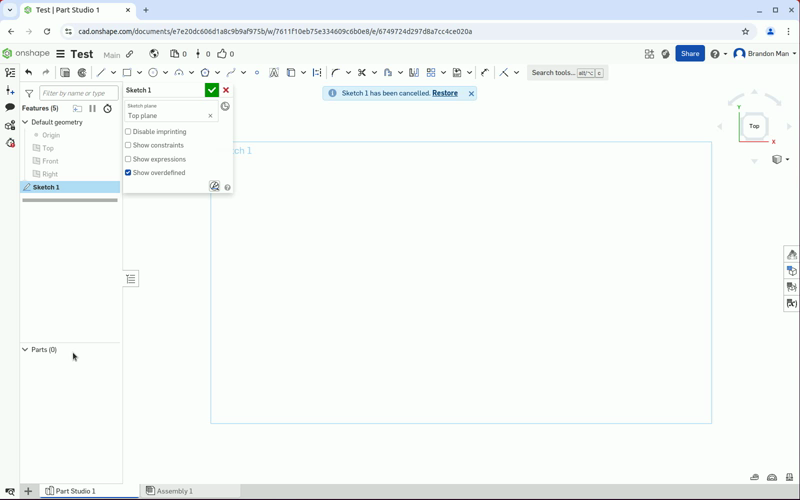
key(y)
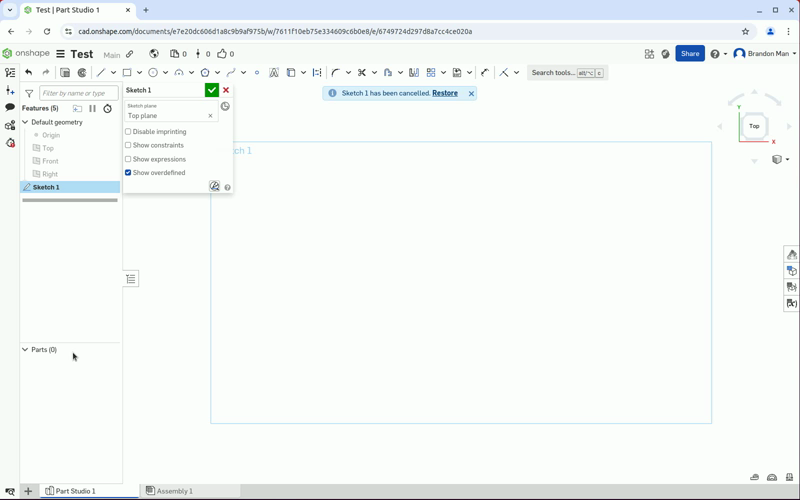
key(c)
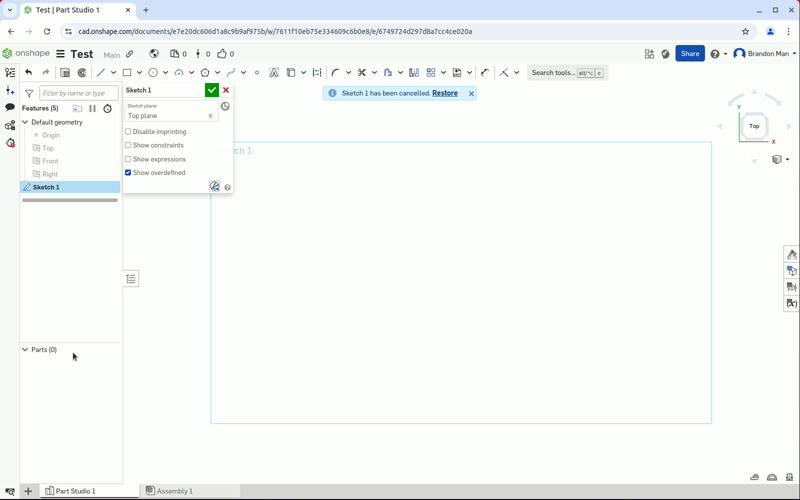
key_down(shift)
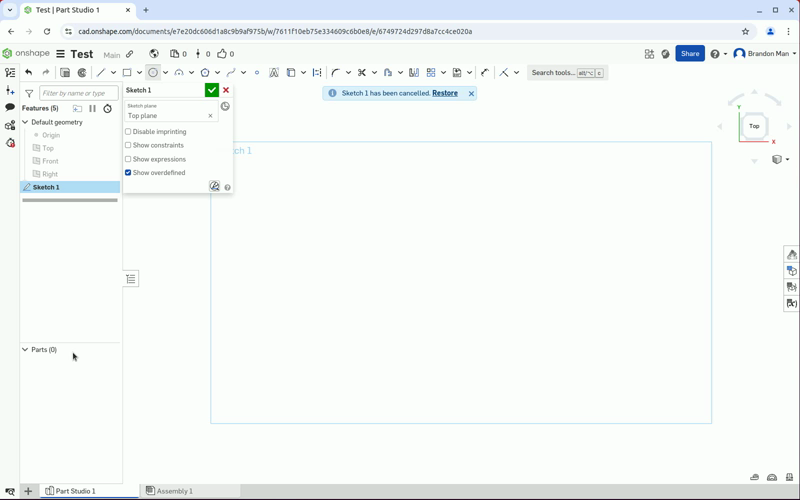
mouse_move(461, 282)
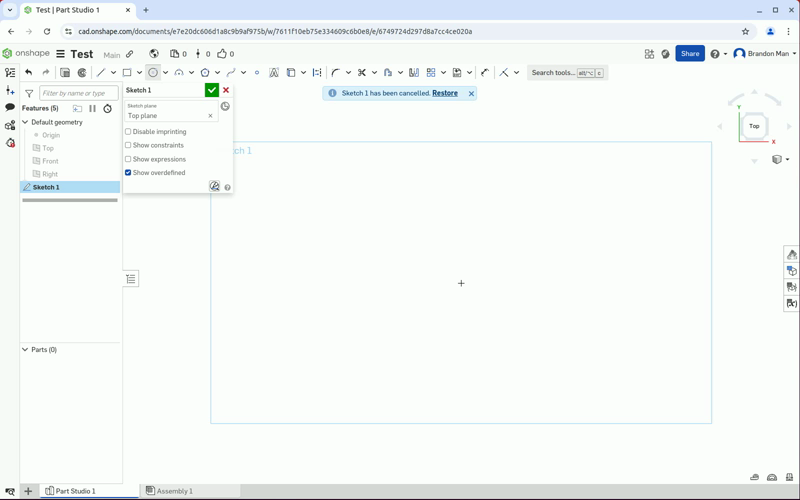
click(461, 282)
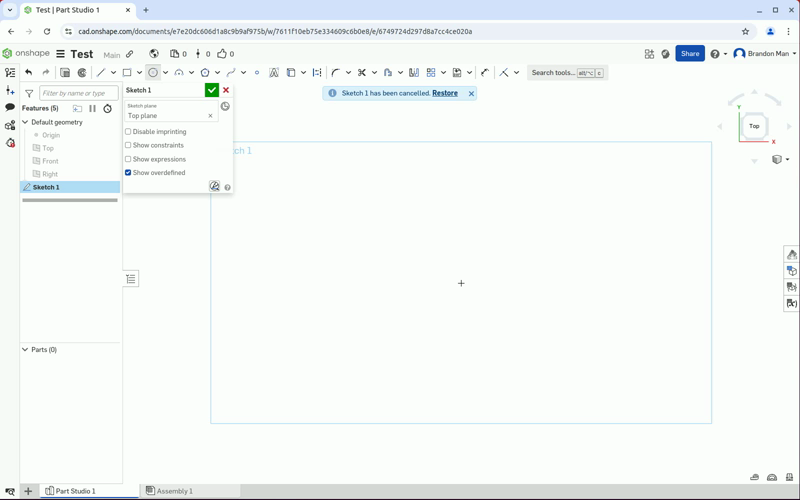
key_up(shift)
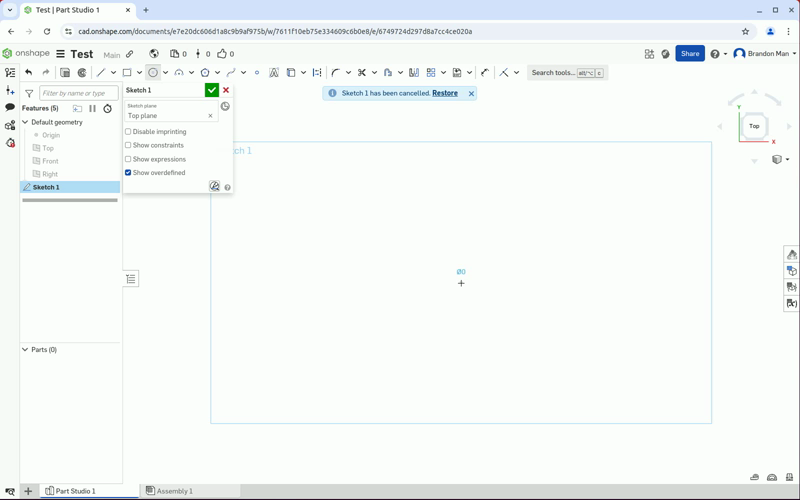
mouse_move(572, 282)
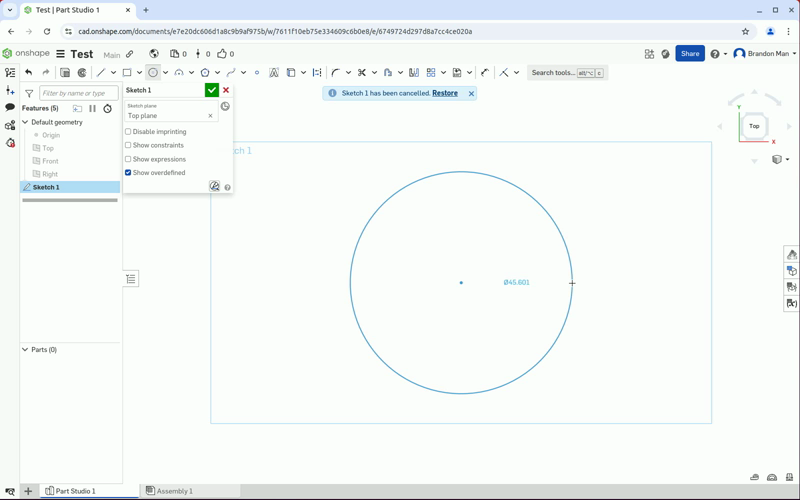
click(572, 282)
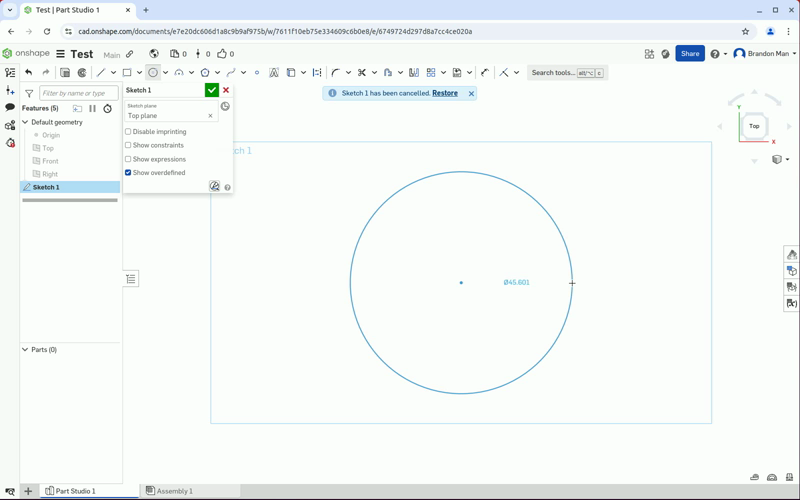
key(esc)
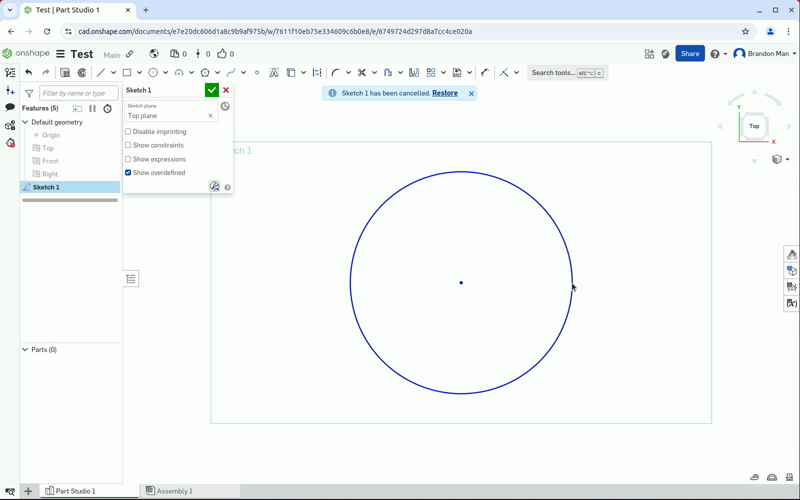
key(c)
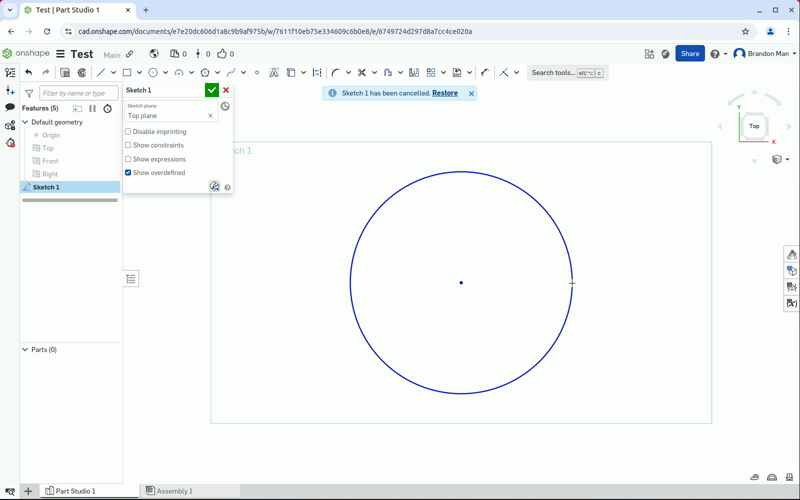
key_down(shift)
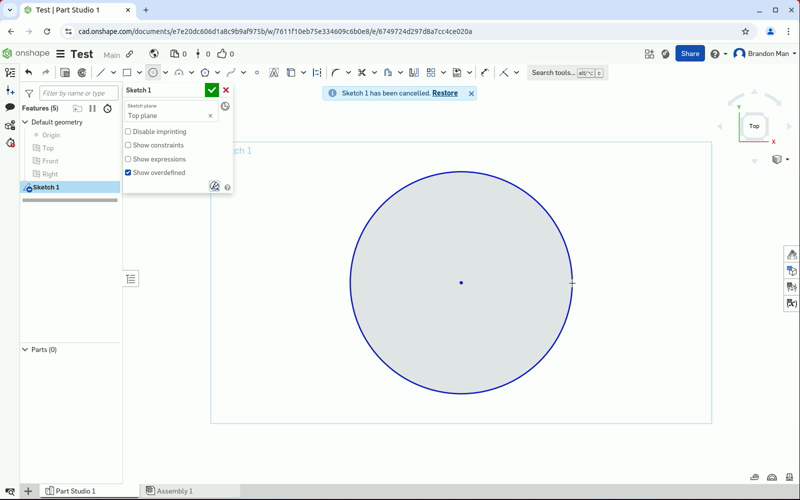
mouse_move(461, 282)
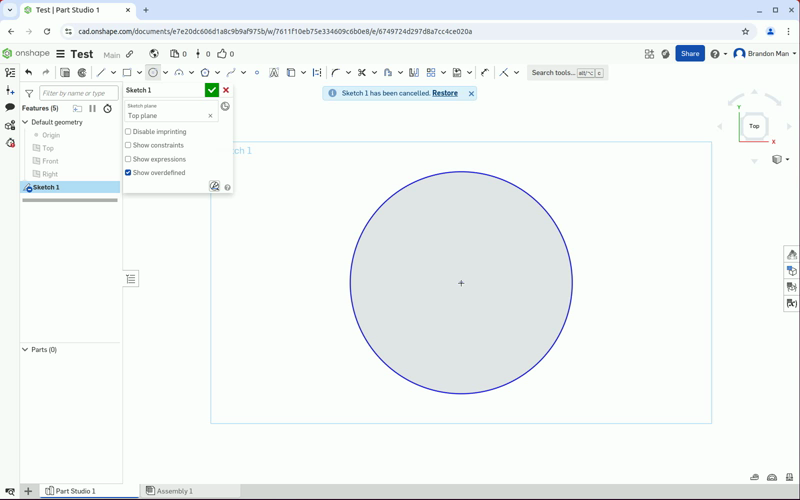
click(461, 282)
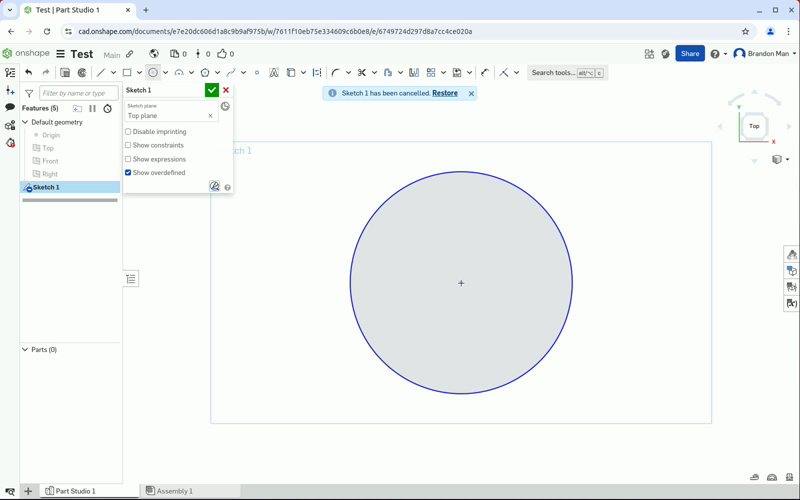
key_up(shift)
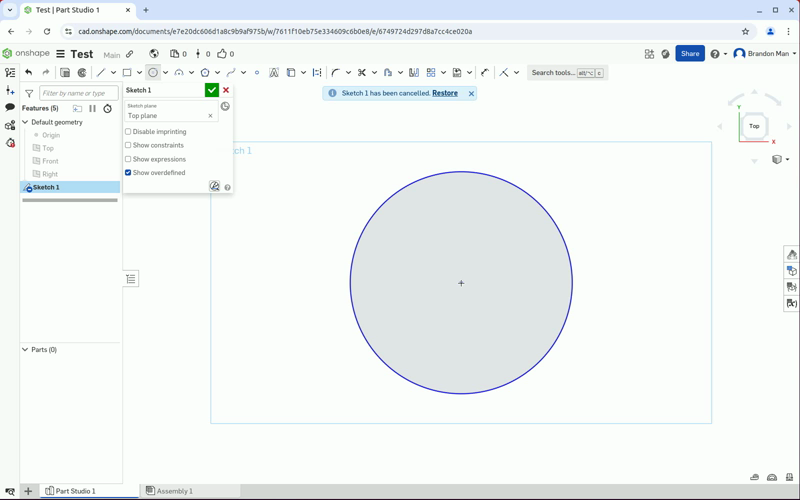
mouse_move(501, 282)
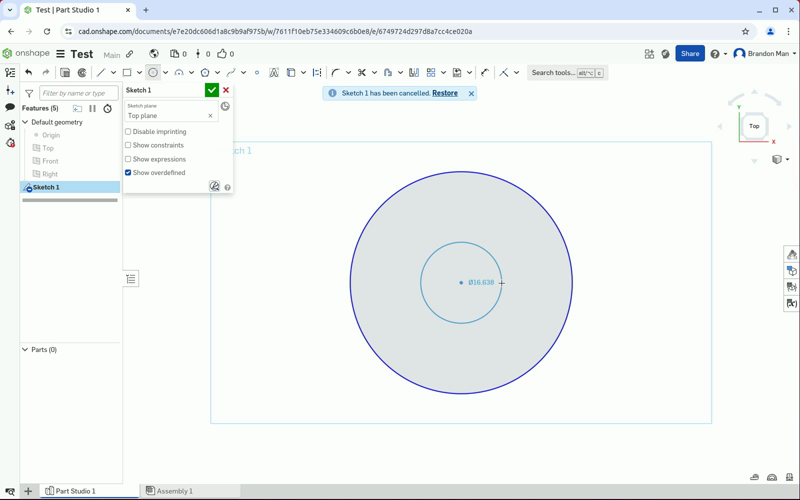
click(501, 282)
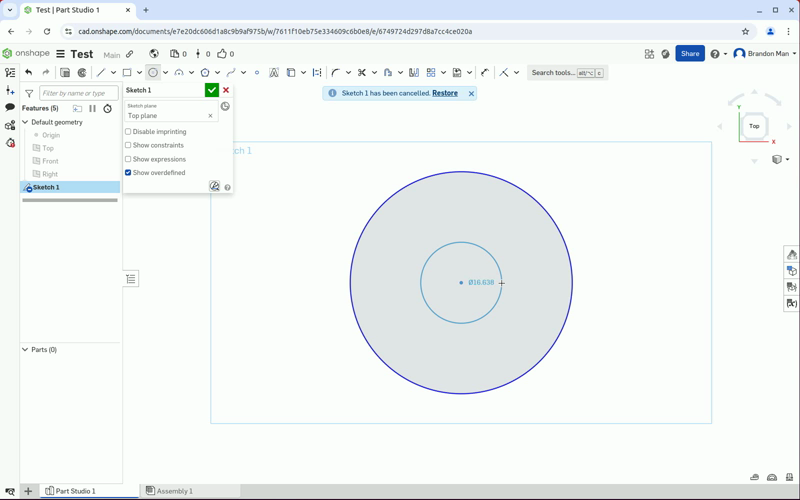
key(esc)
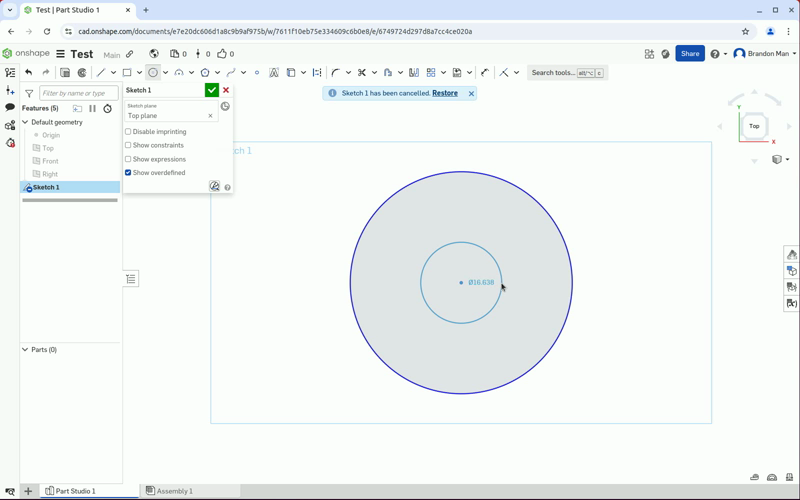
mouse_move(392, 235)
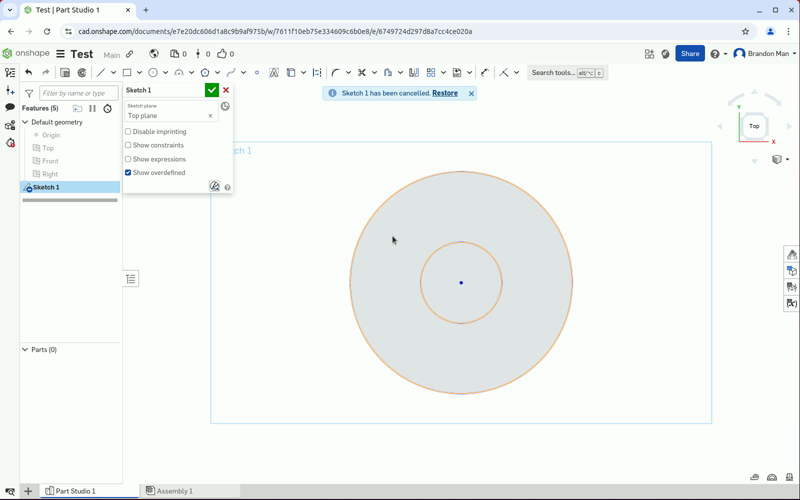
click(392, 235)
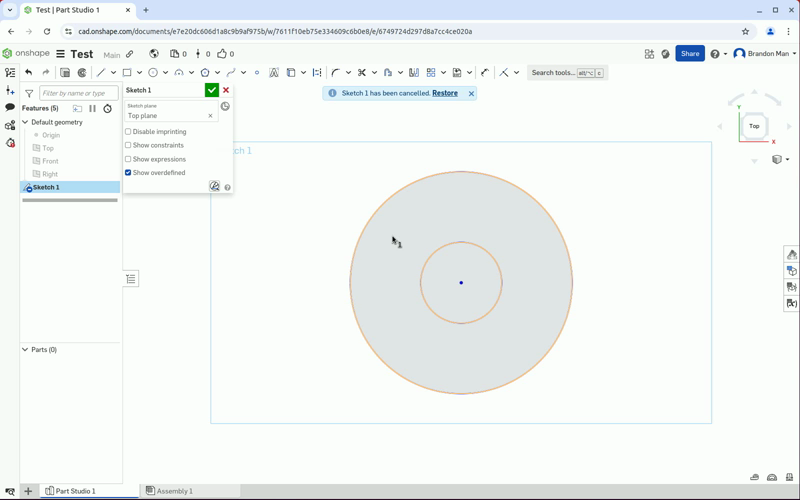
mouse_move(73, 352)
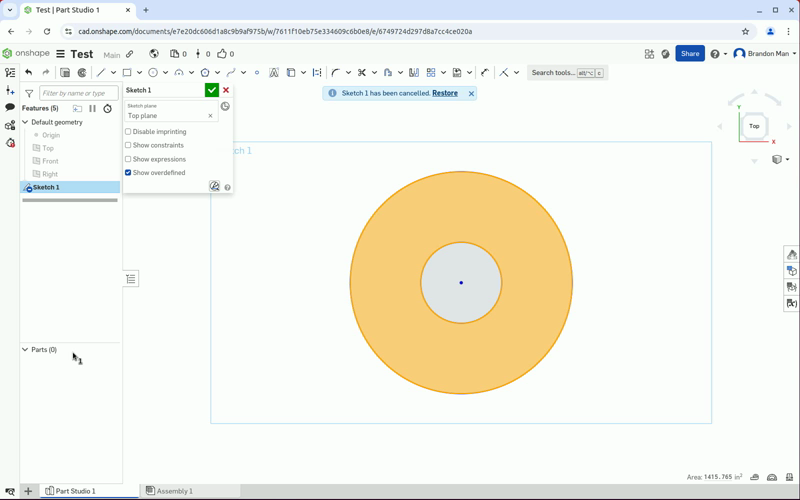
key(shift+y)
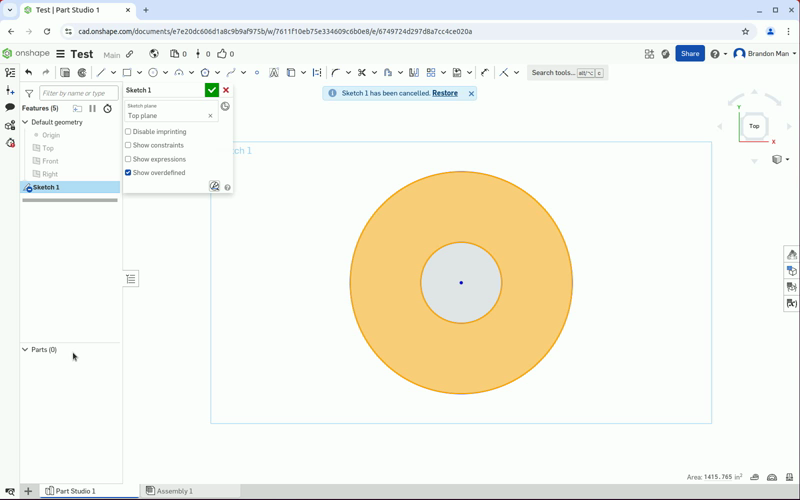
key(shift+e)
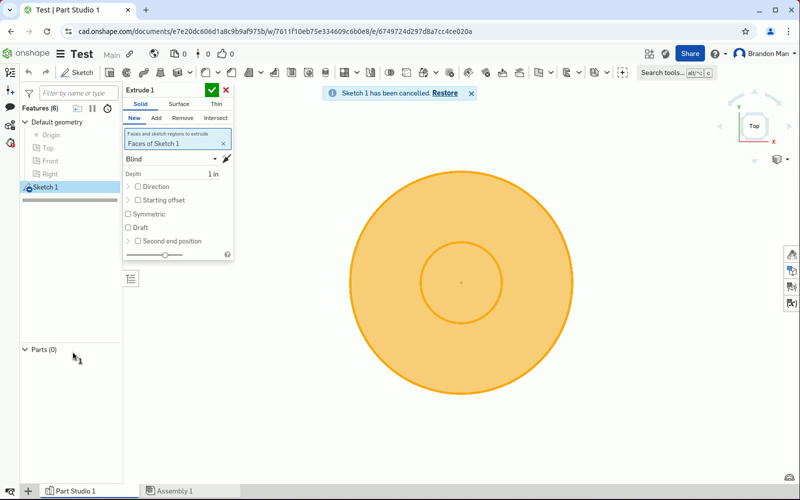
mouse_move(143, 106)
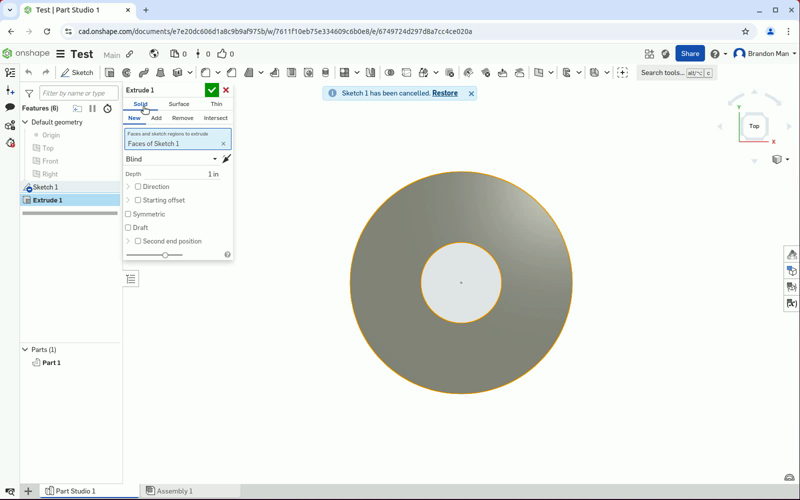
click(143, 106)
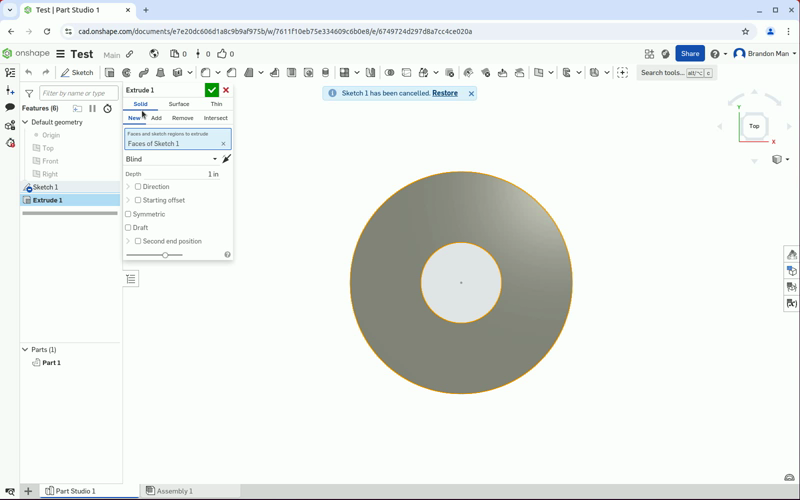
mouse_move(137, 120)
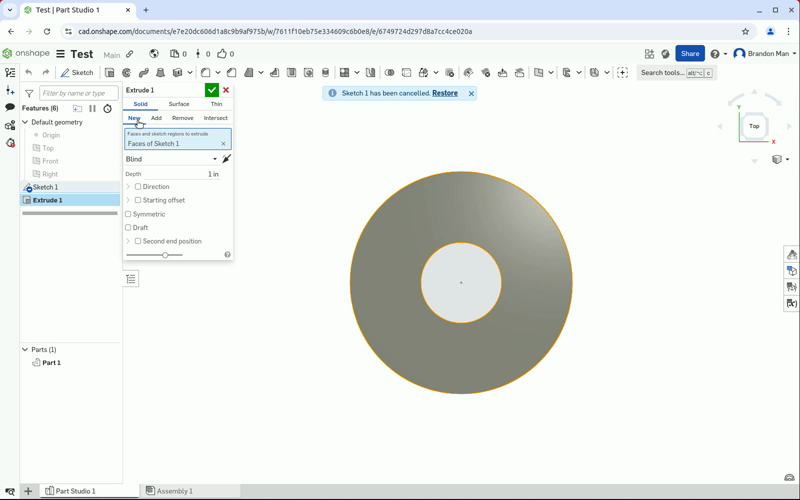
click(137, 120)
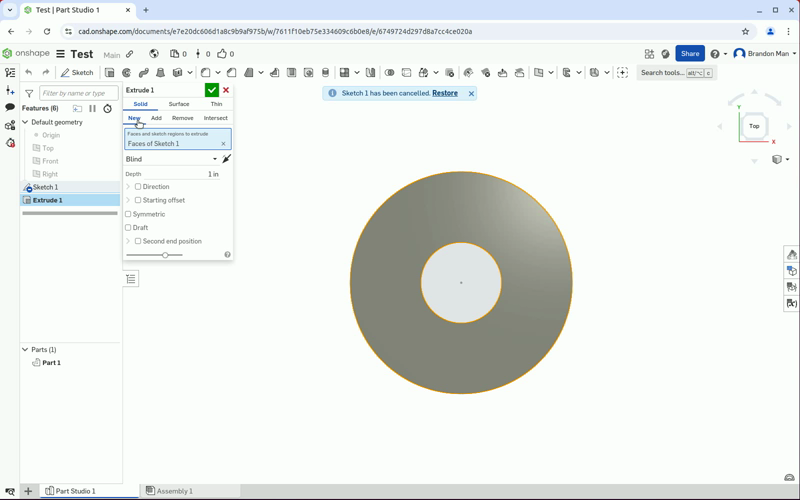
key(tab, 4)
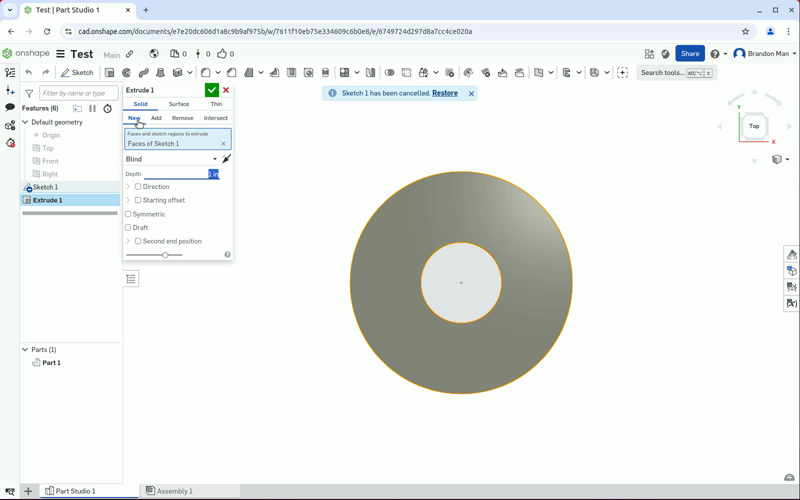
text(14.683)
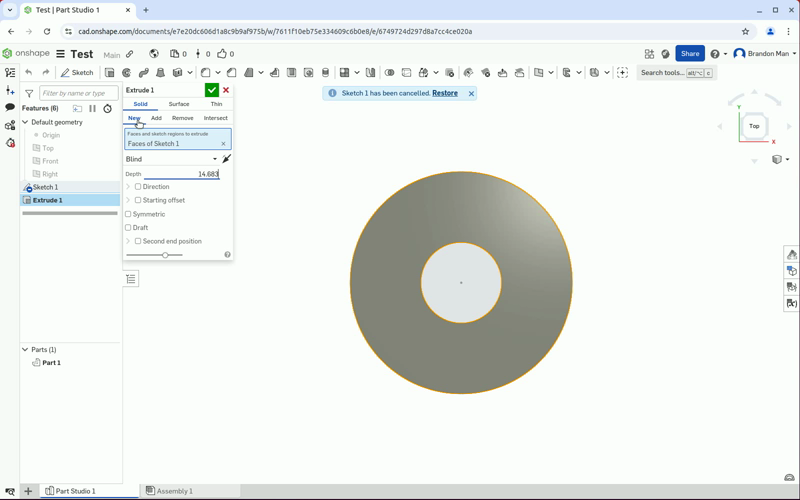
key(enter)
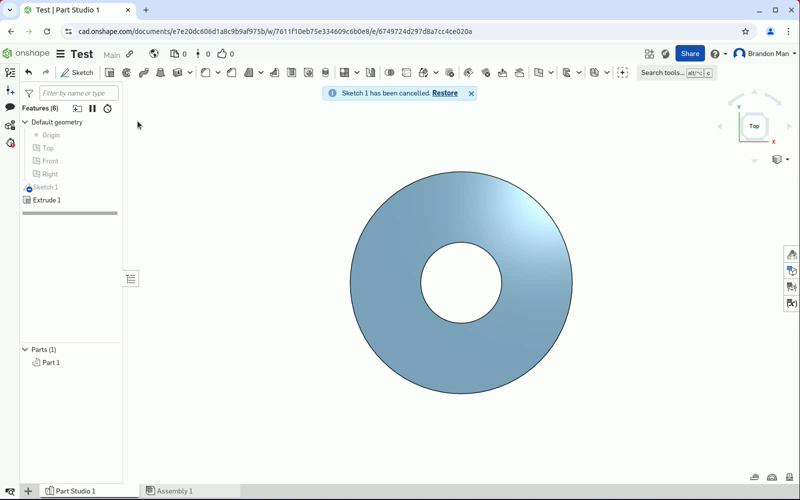
key(shift+h)
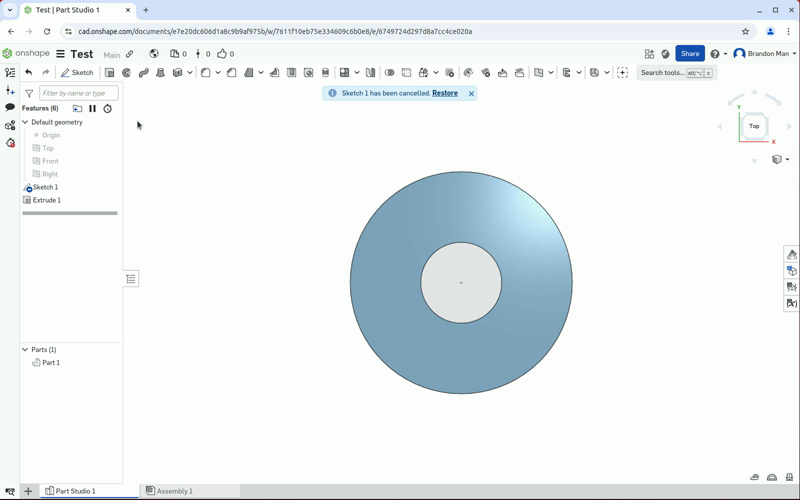
key(shift+h)
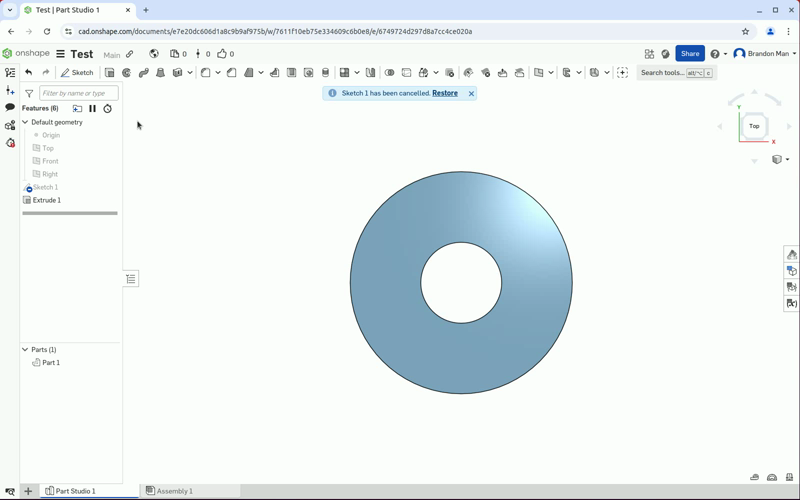
mouse_move(73, 189)
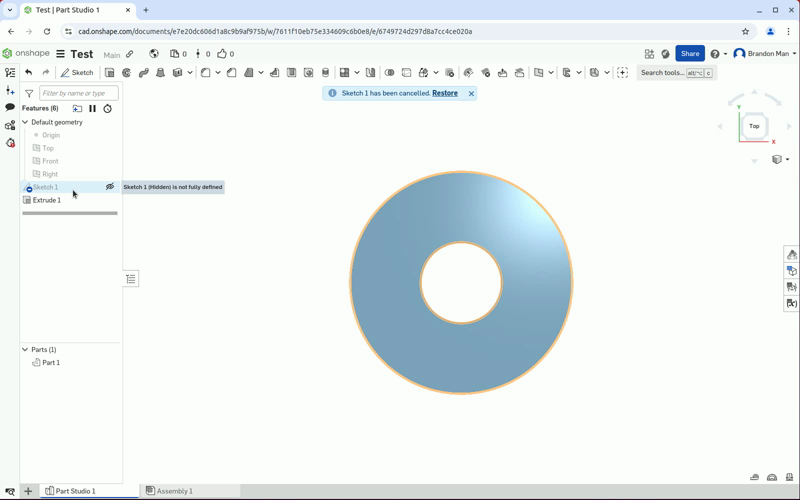
click(73, 189)
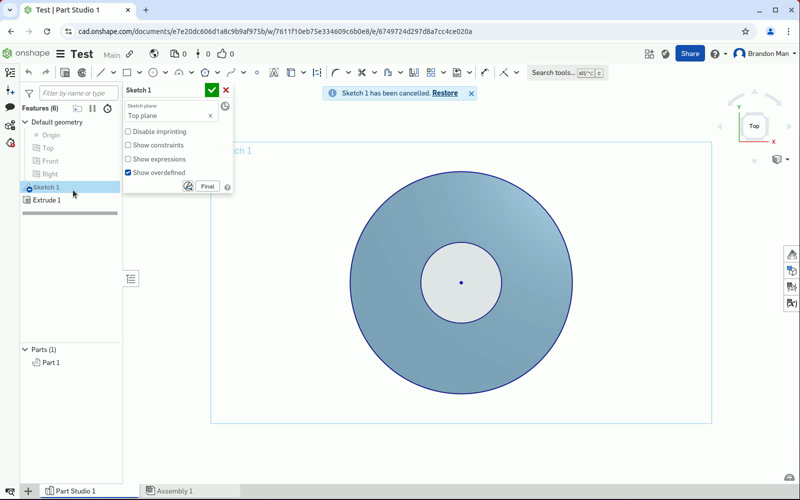
mouse_move(229, 92)
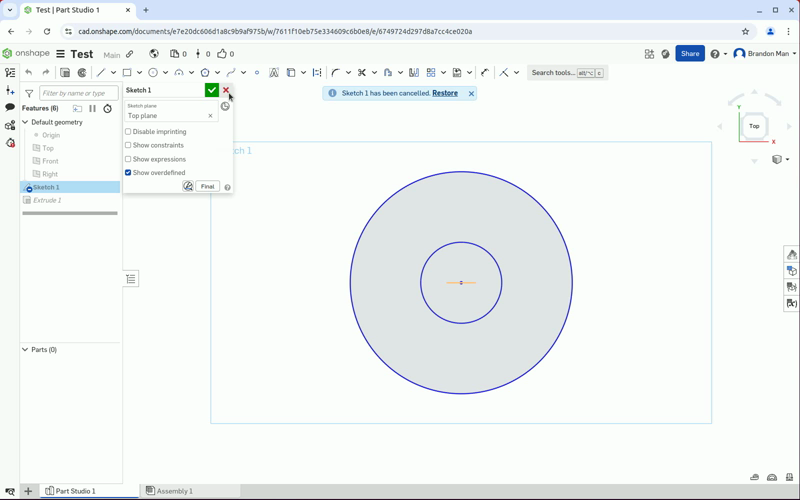
click(229, 92)
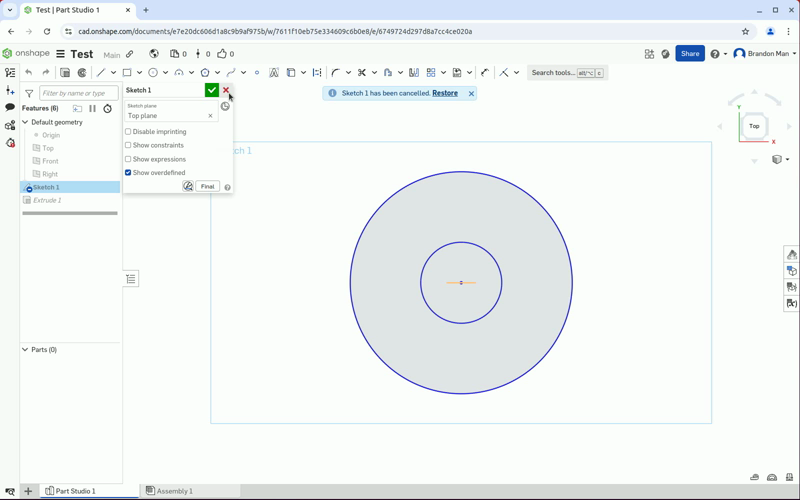
key(shift+s)
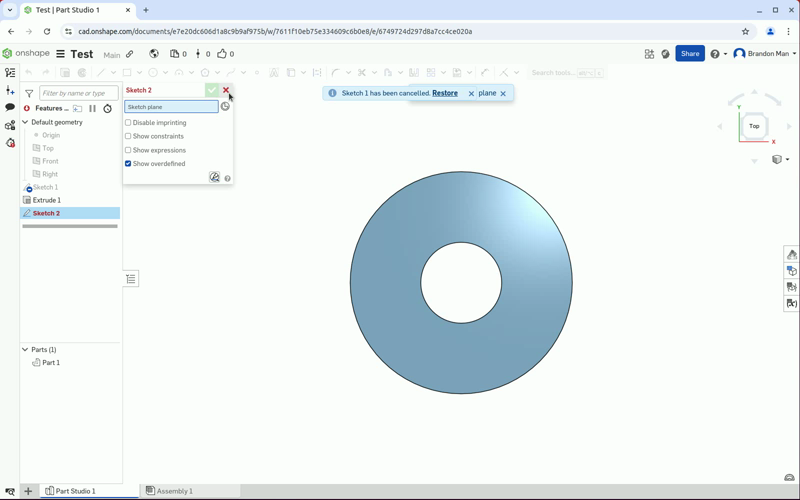
mouse_move(73, 150)
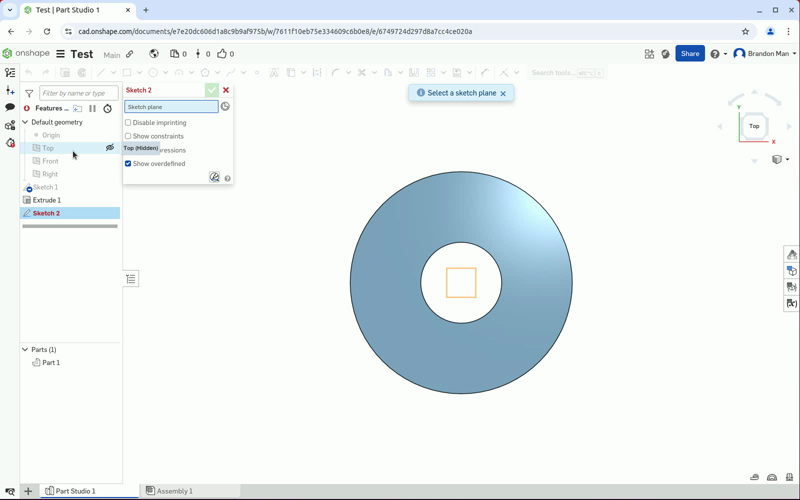
click(73, 150)
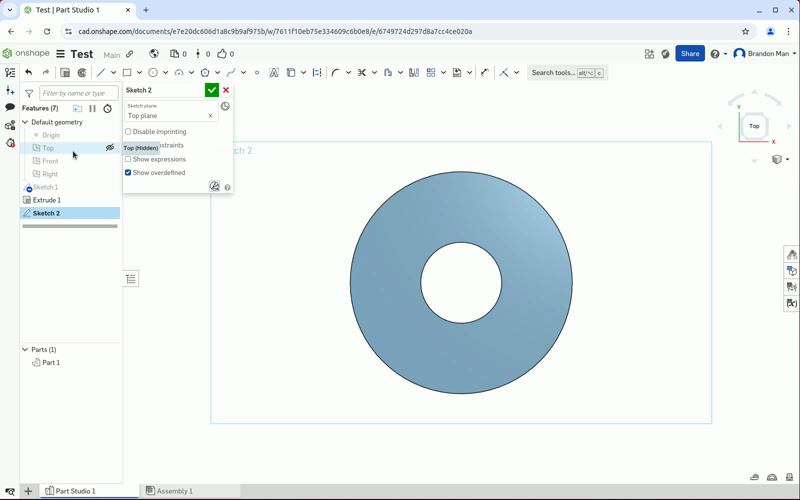
mouse_move(73, 352)
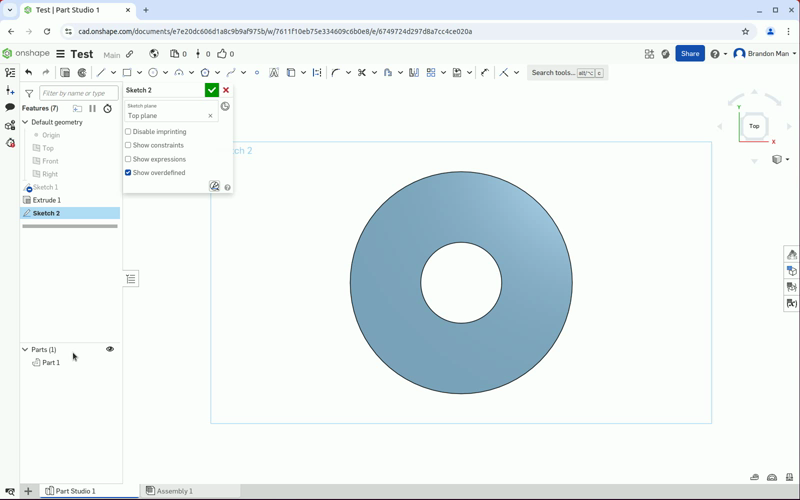
key(y)
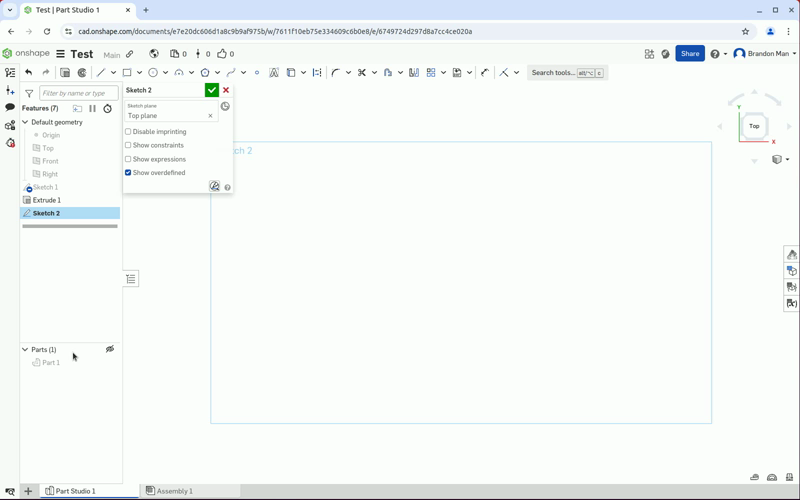
key(c)
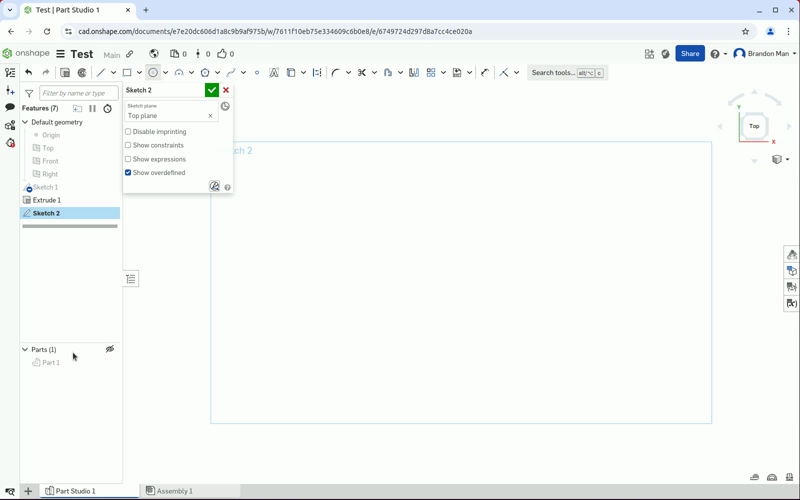
key_down(shift)
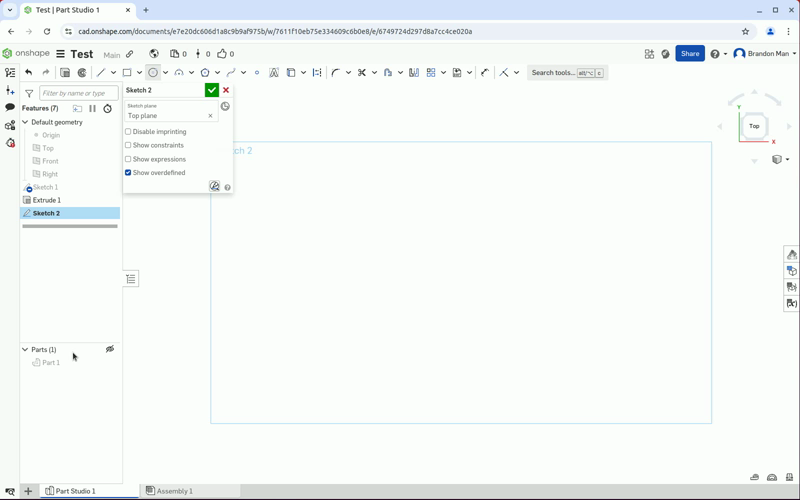
mouse_move(461, 282)
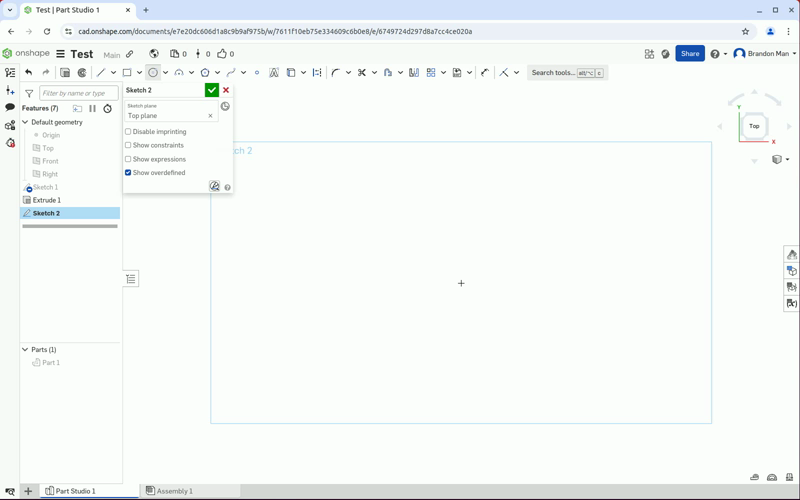
click(461, 282)
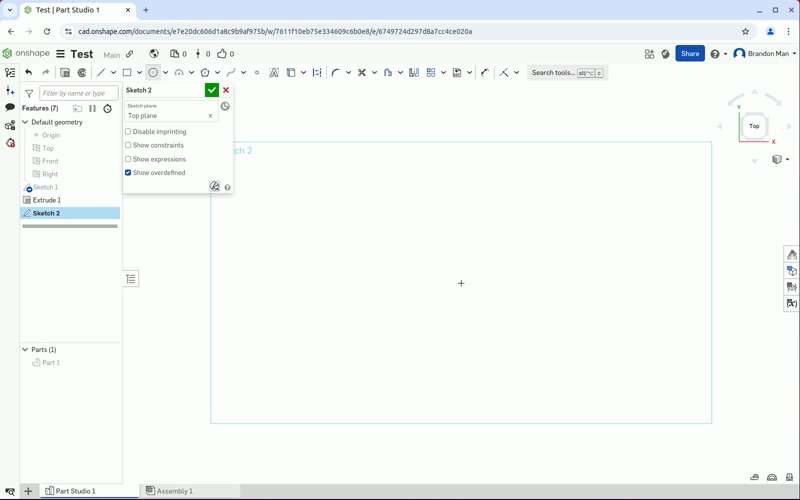
key_up(shift)
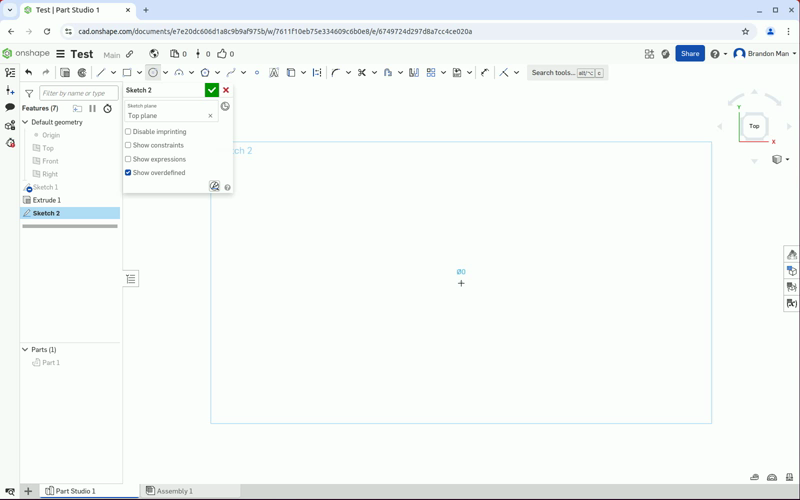
mouse_move(572, 282)
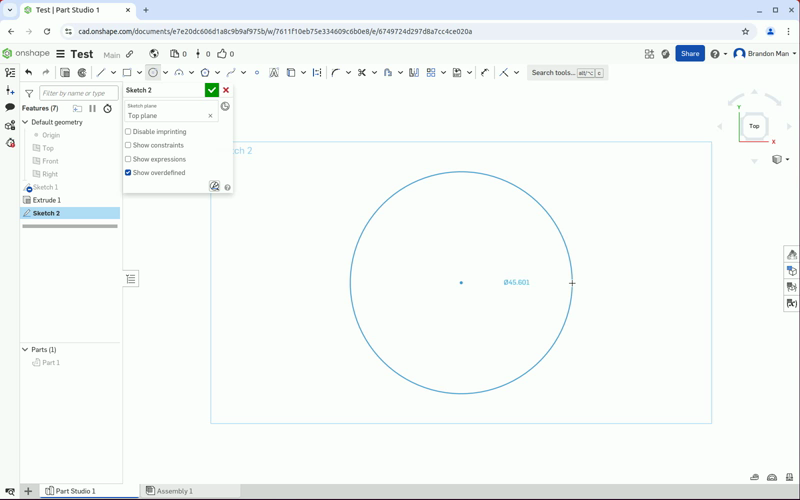
click(572, 282)
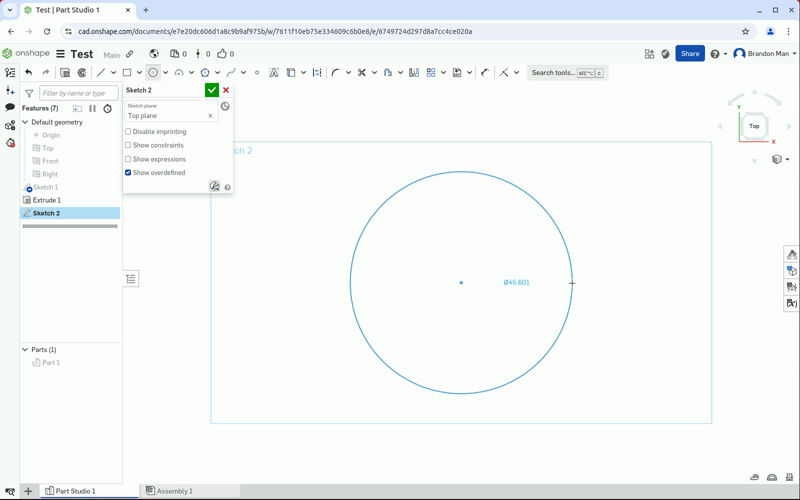
key(esc)
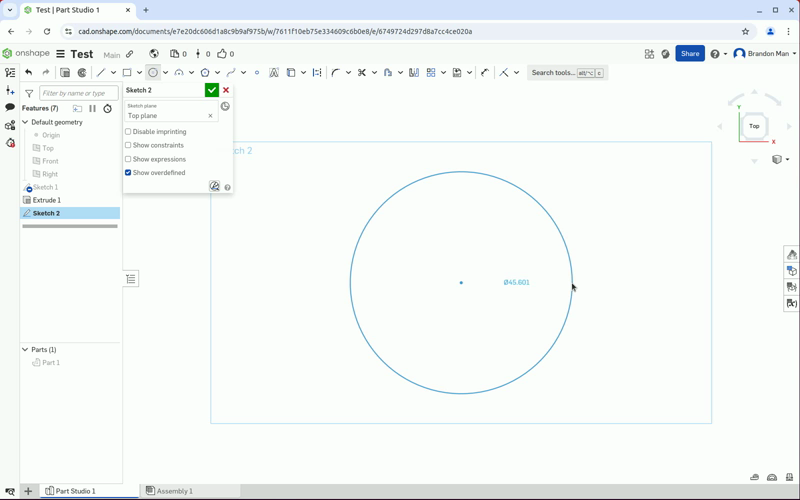
key(c)
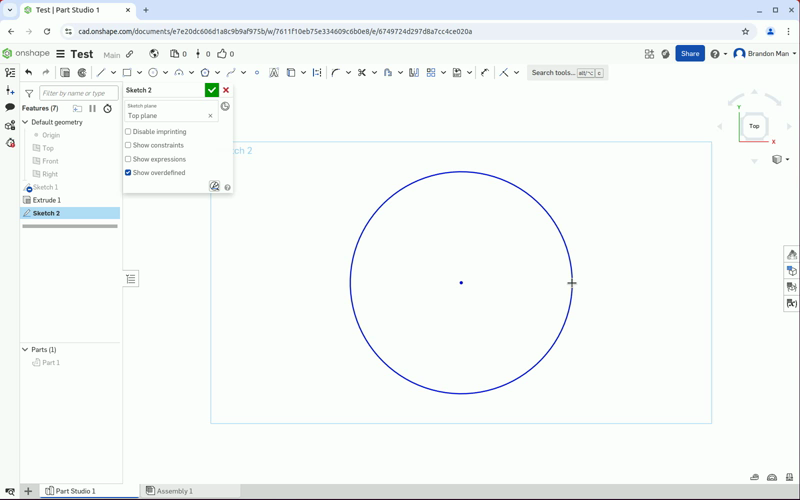
key_down(shift)
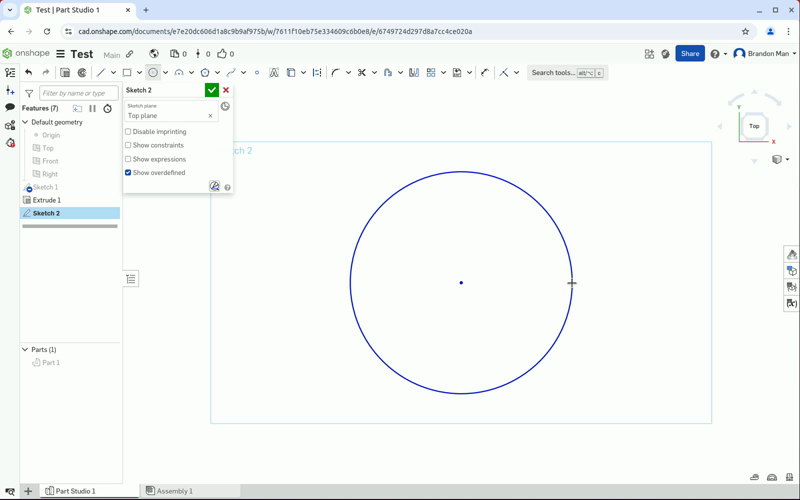
mouse_move(461, 282)
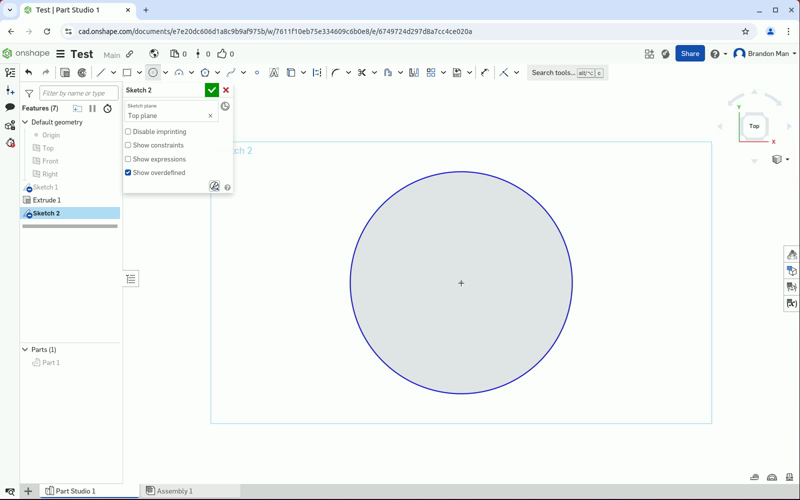
click(461, 282)
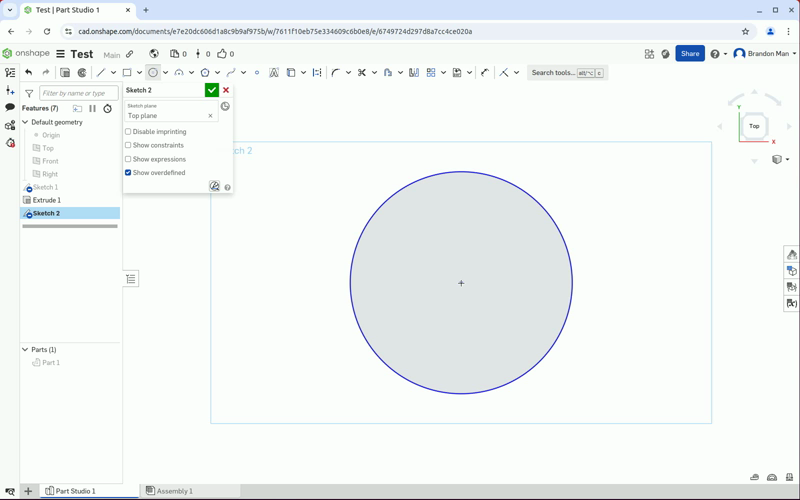
key_up(shift)
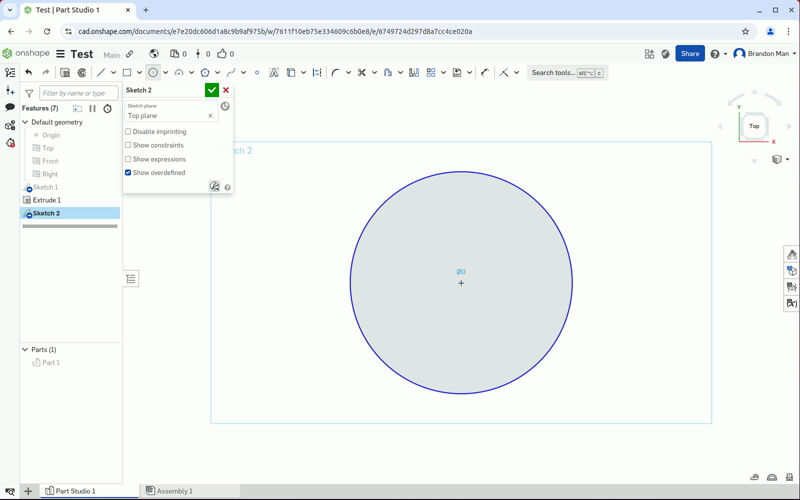
mouse_move(501, 282)
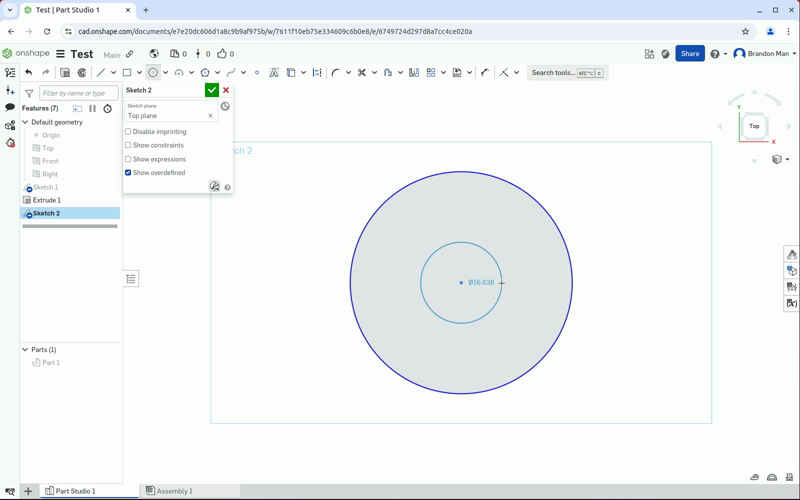
click(501, 282)
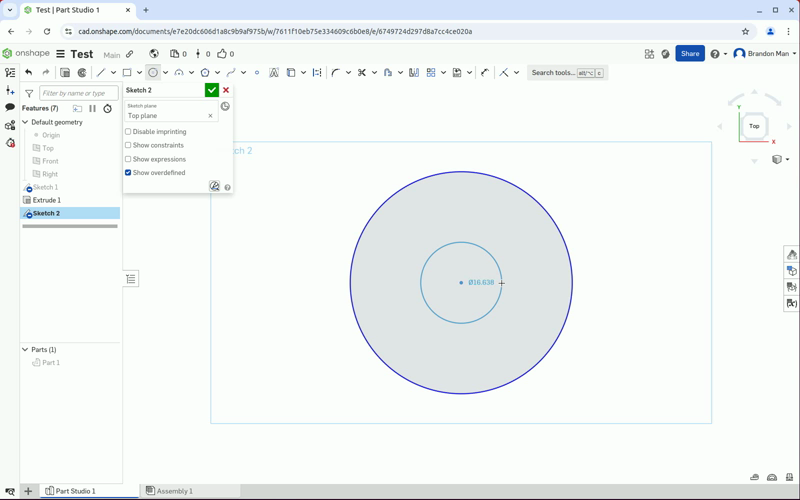
key(esc)
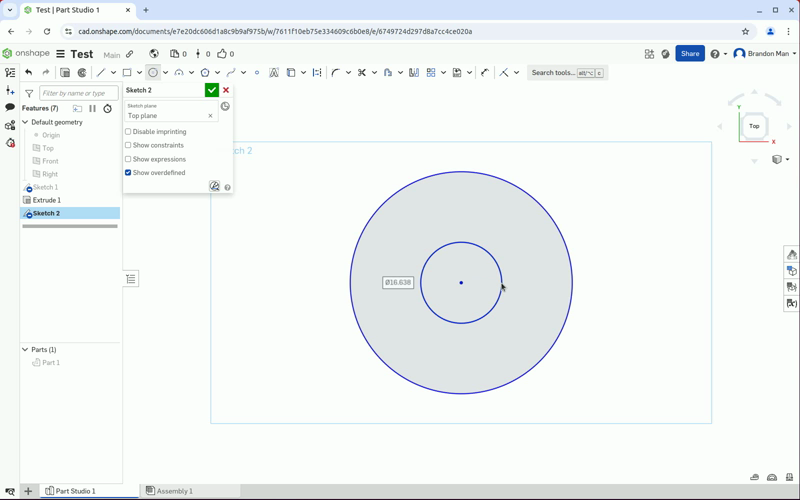
mouse_move(447, 211)
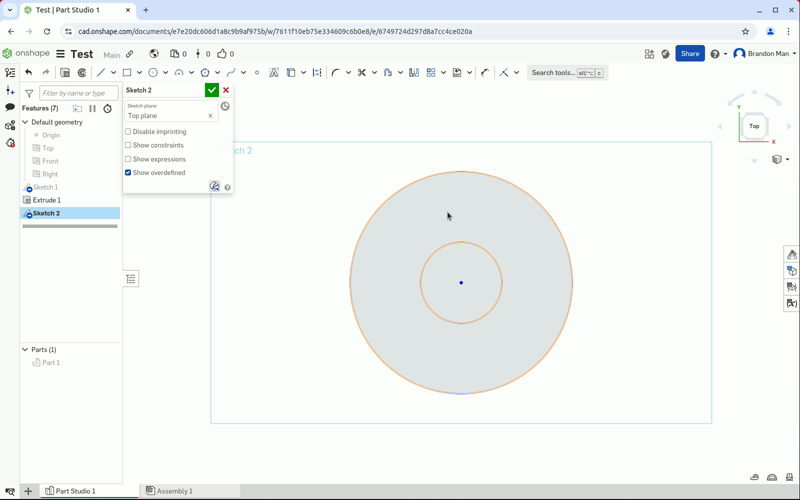
click(447, 211)
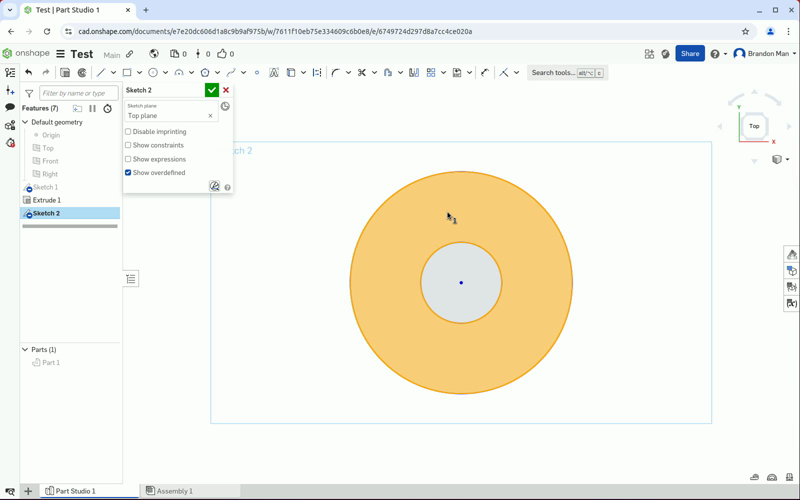
mouse_move(73, 352)
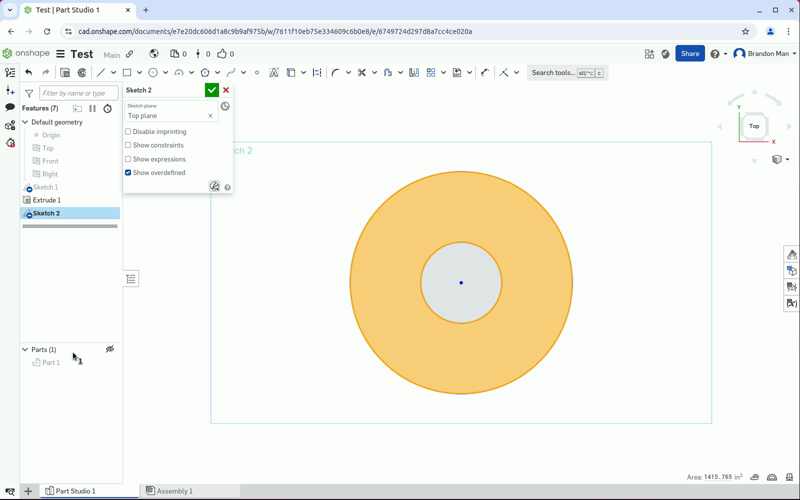
key(shift+y)
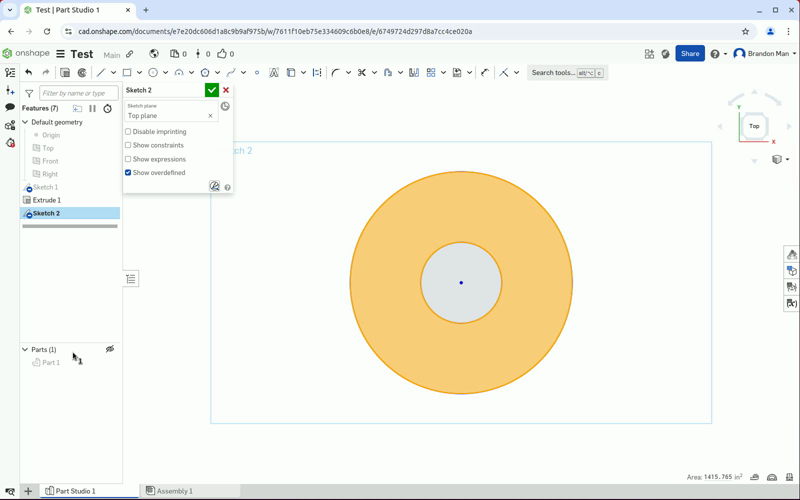
key(shift+e)
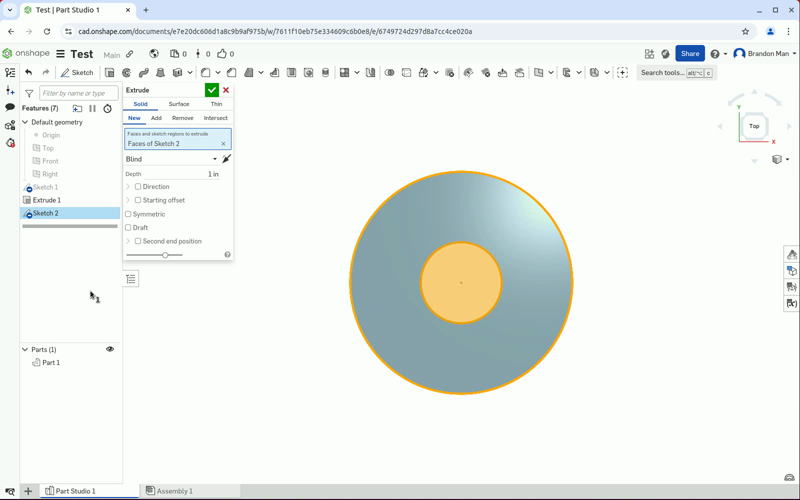
mouse_move(143, 106)
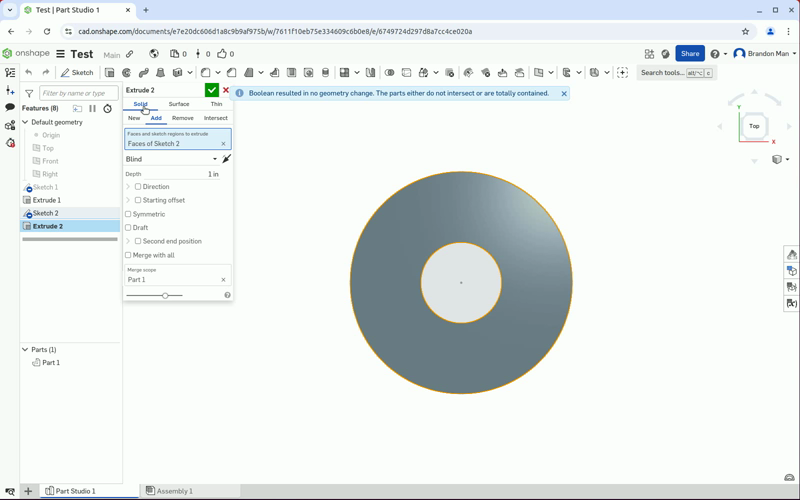
click(143, 106)
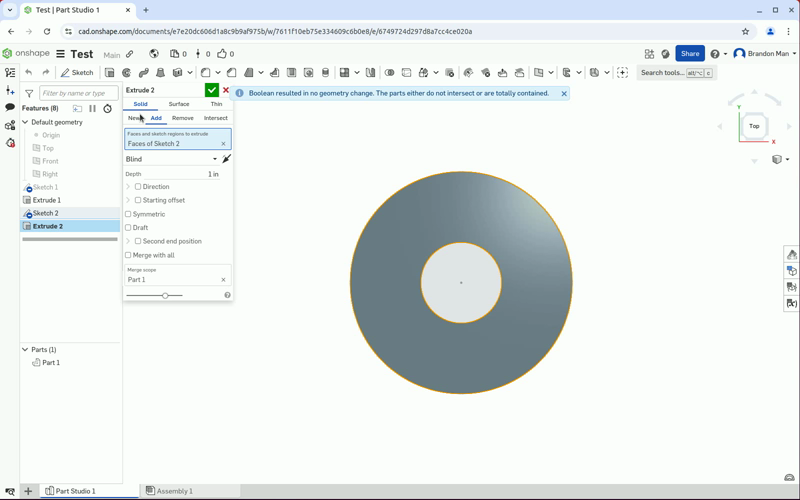
mouse_move(137, 120)
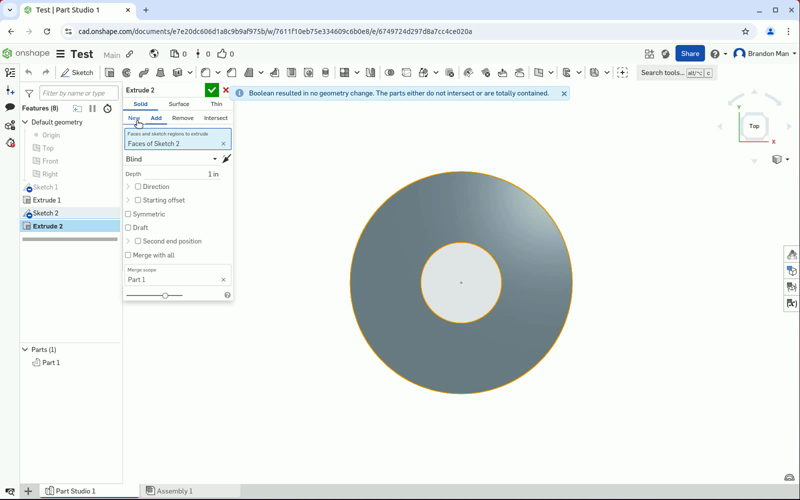
click(137, 120)
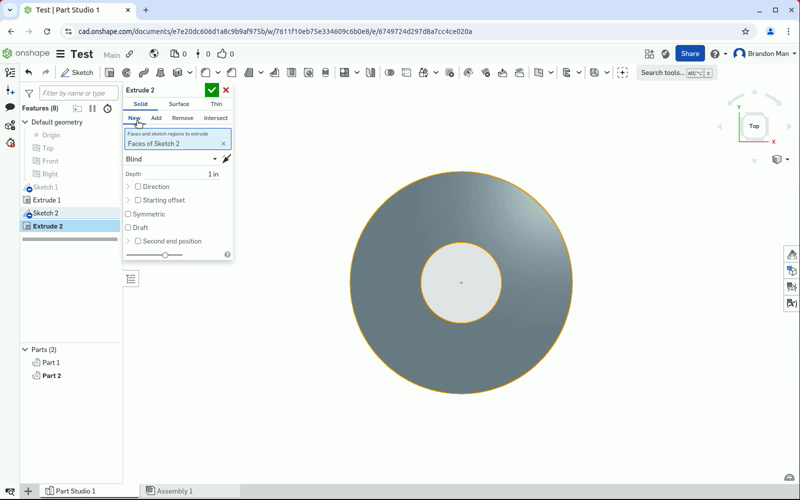
key(tab, 4)
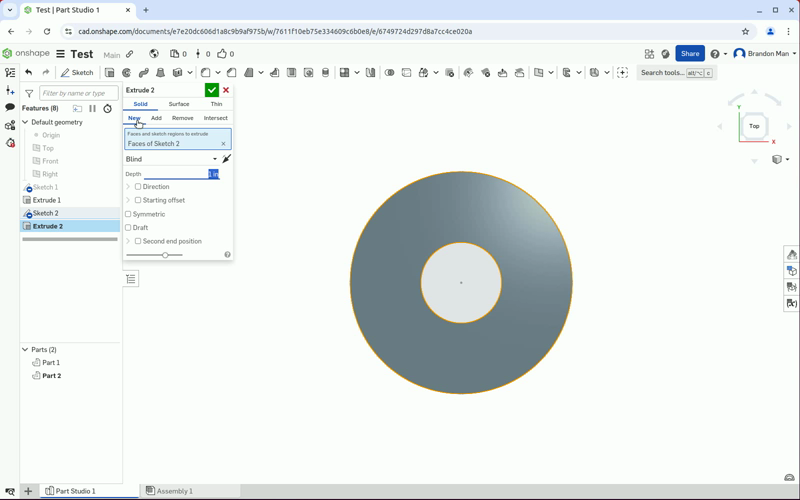
text(14.683)
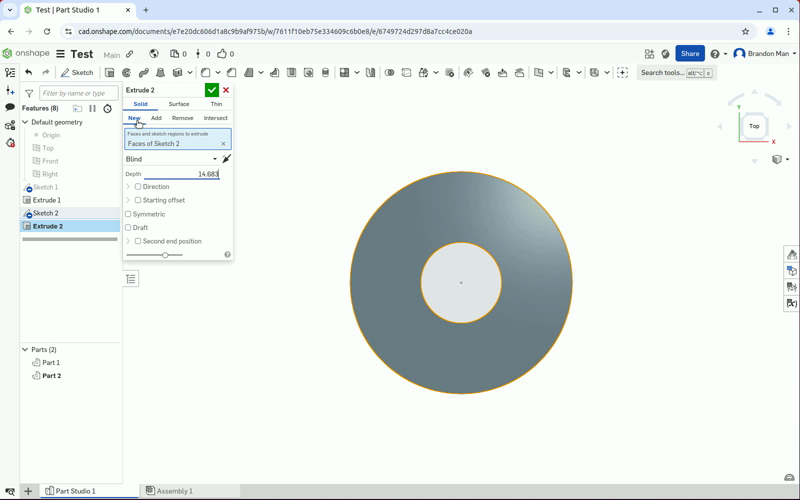
key(enter)
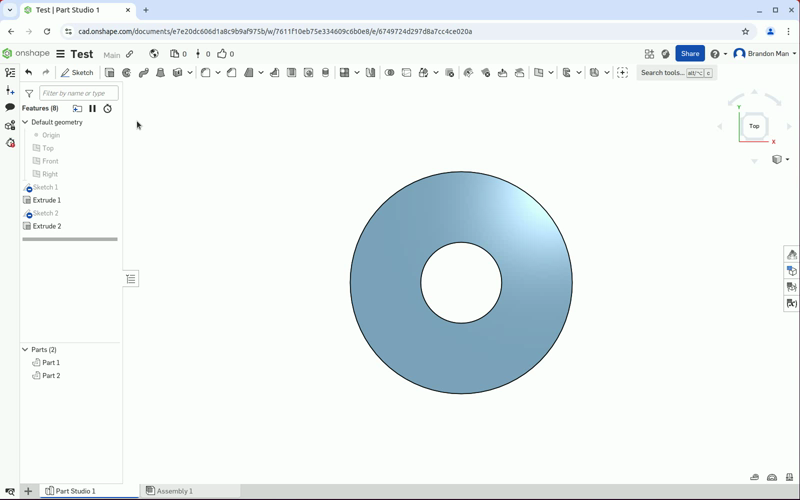
key(shift+h)
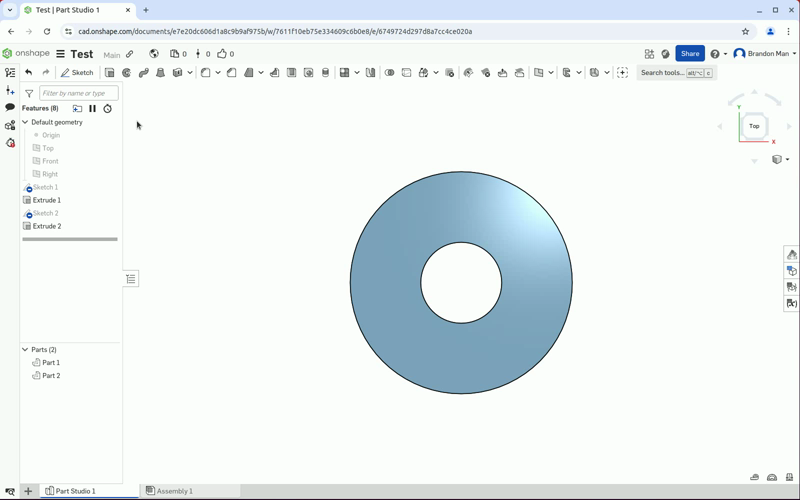
key(shift+h)
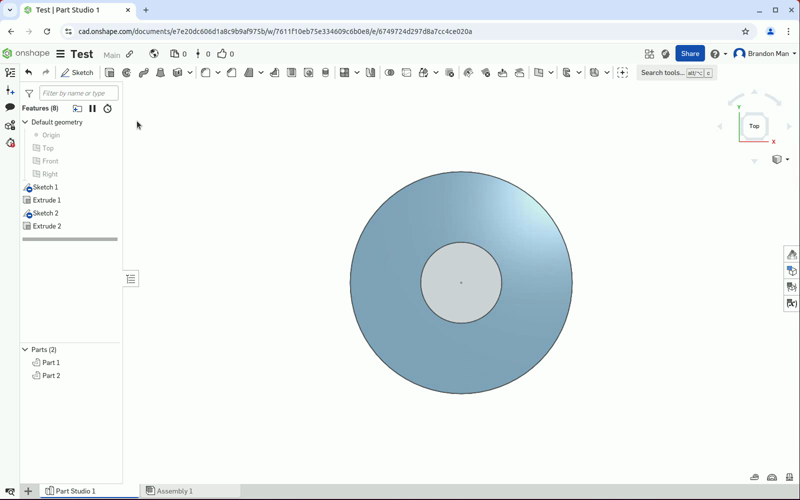
key(shift+7)
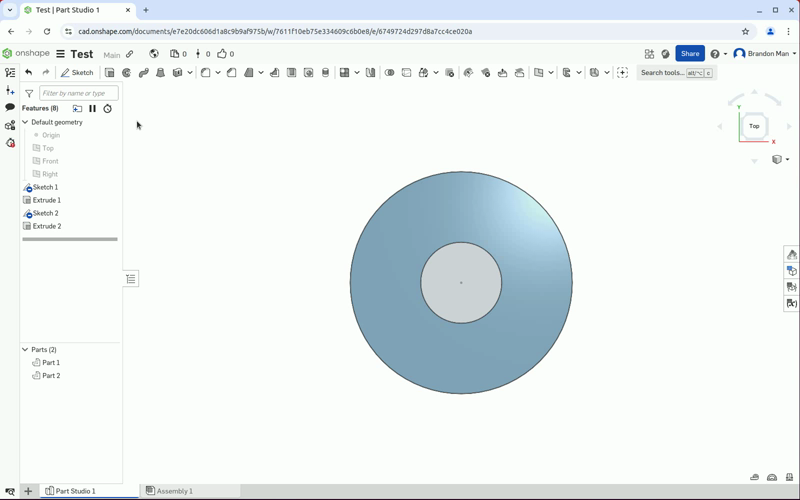
key(up, 3)
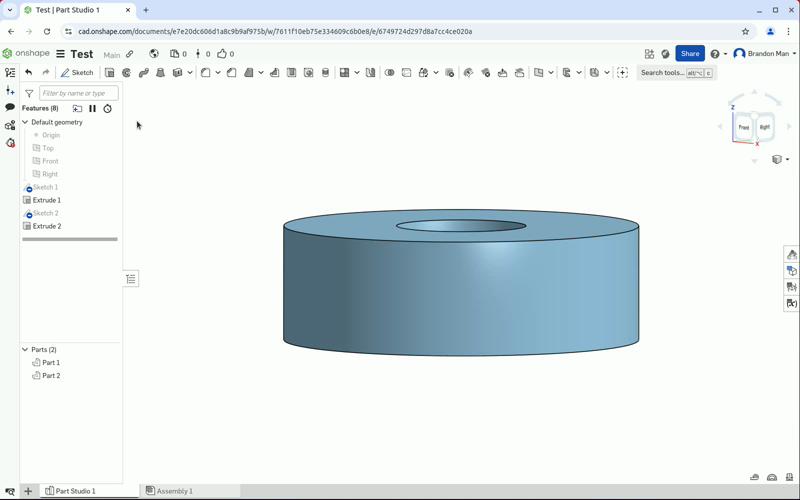
key(left, 3)
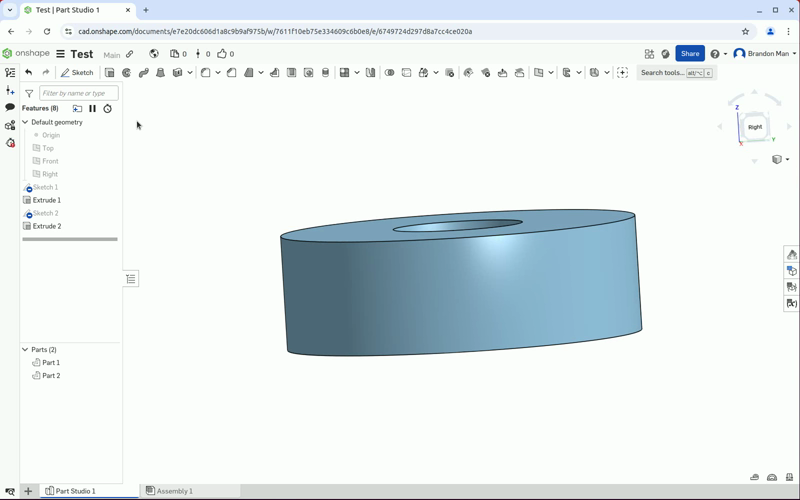
key(right, 3)
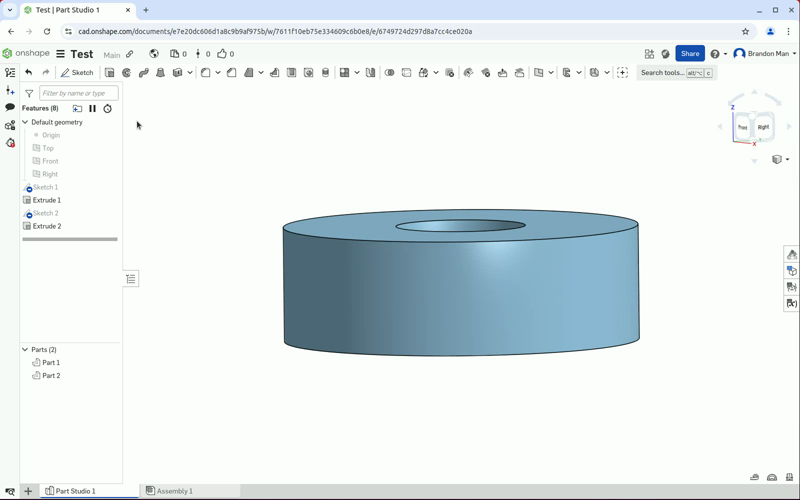
key(down, 3)
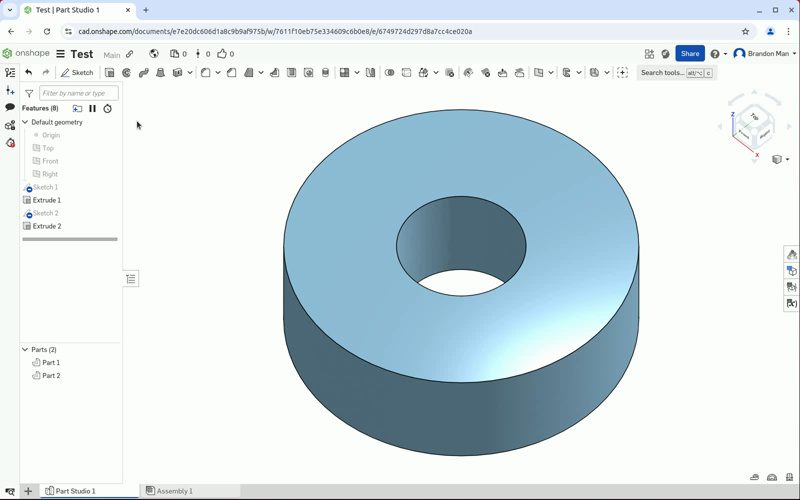
mouse_move(73, 189)
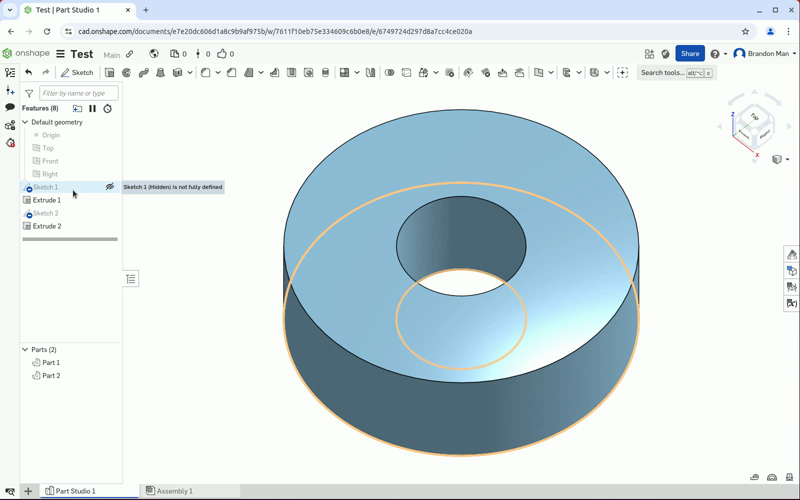
click(73, 189)